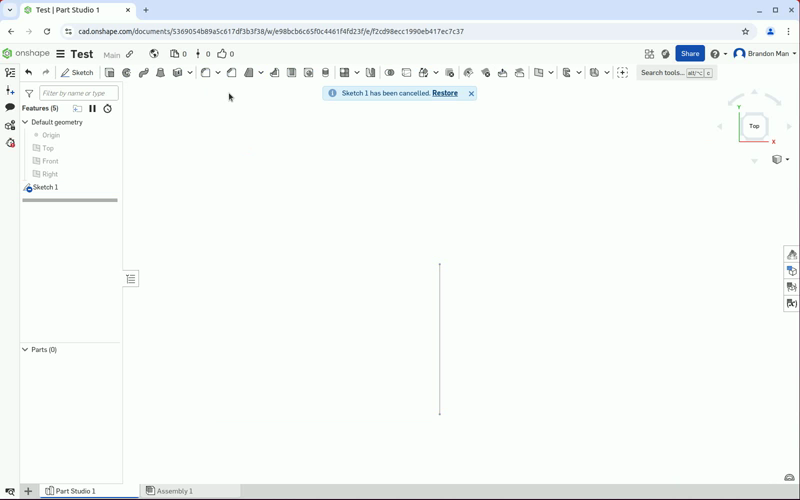
key(shift+h)
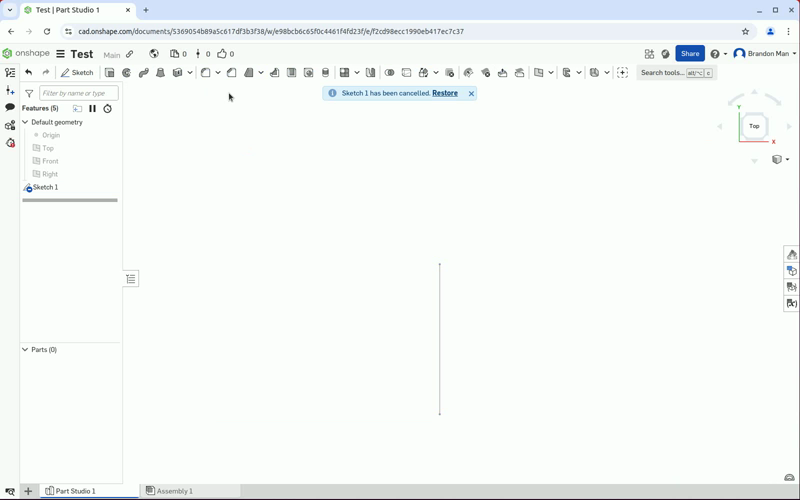
key(shift+s)
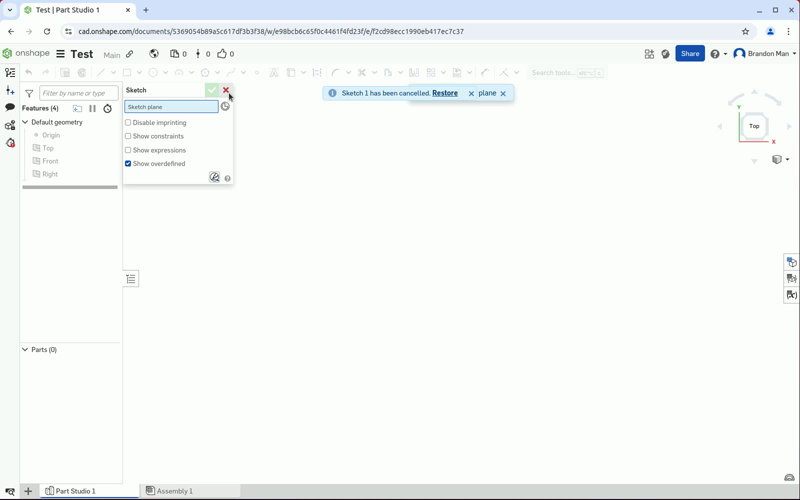
mouse_move(73, 150)
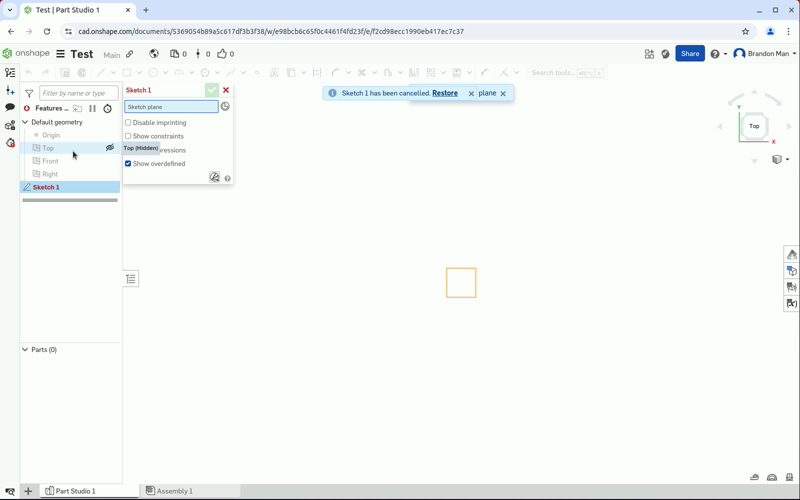
click(73, 150)
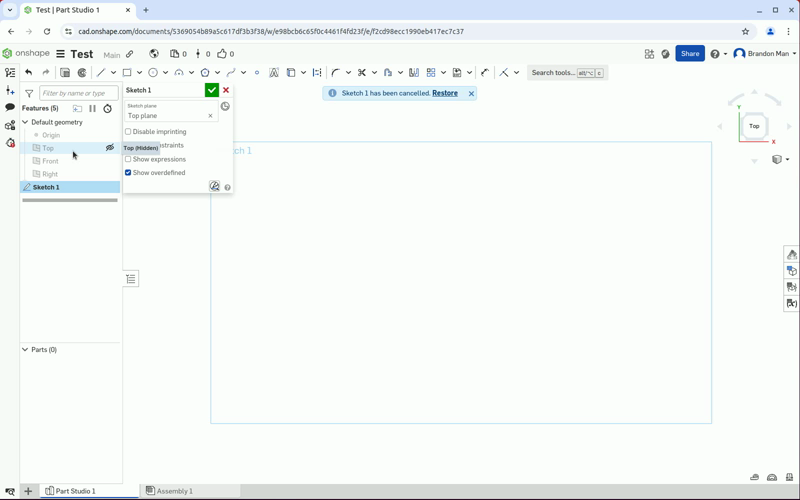
mouse_move(73, 352)
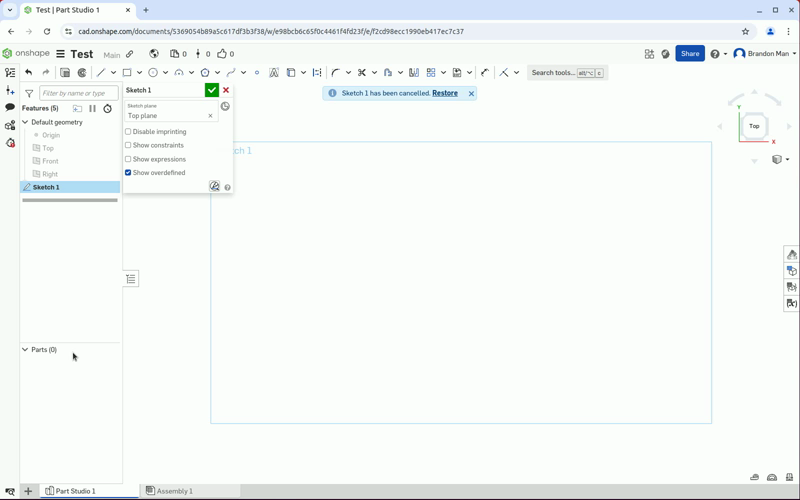
key(y)
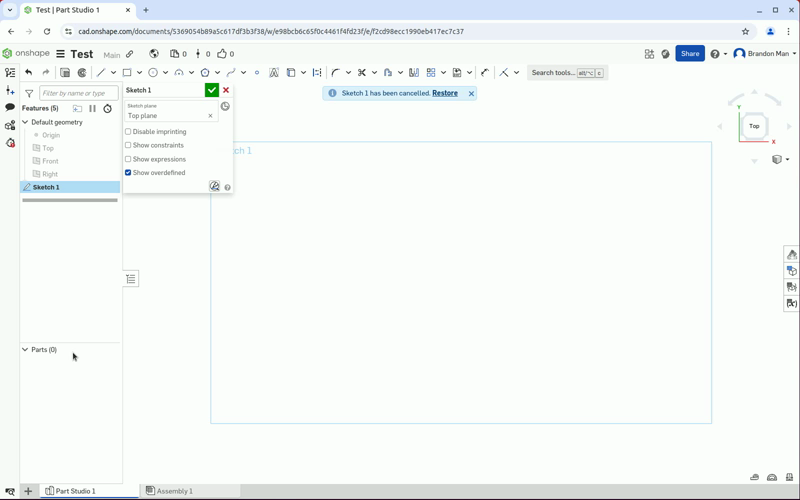
key(c)
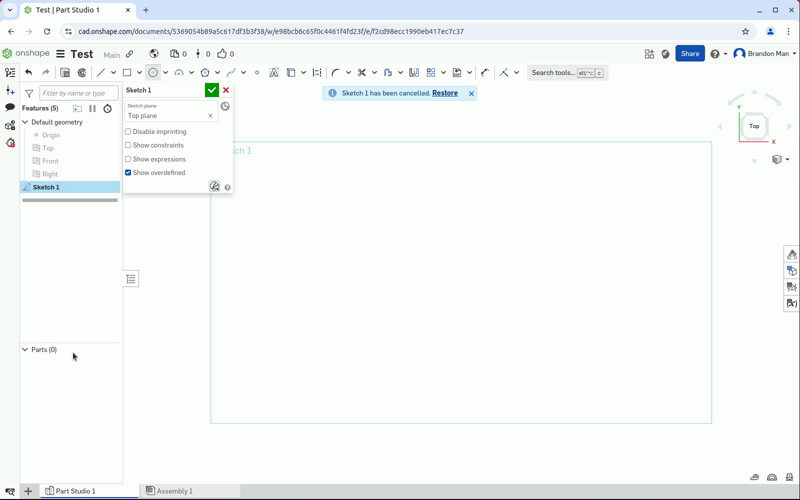
key_down(shift)
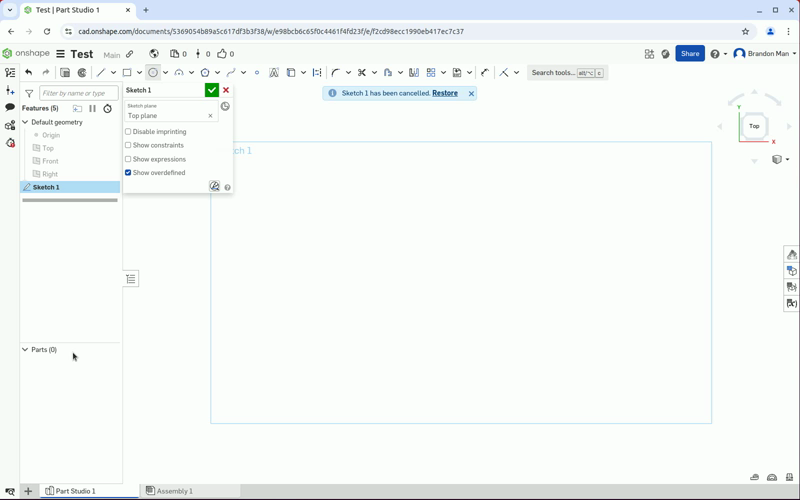
mouse_move(461, 282)
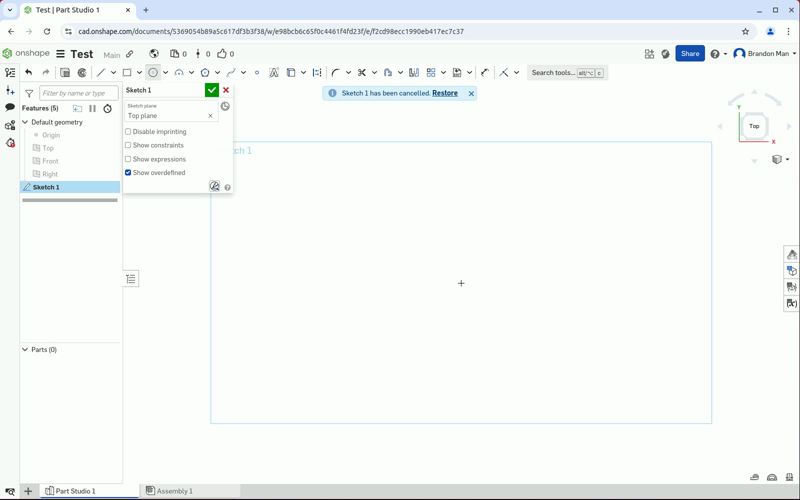
click(461, 282)
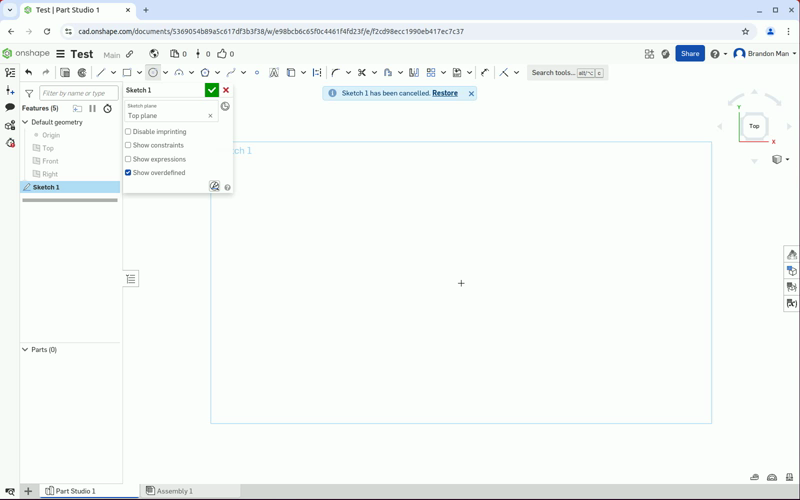
key_up(shift)
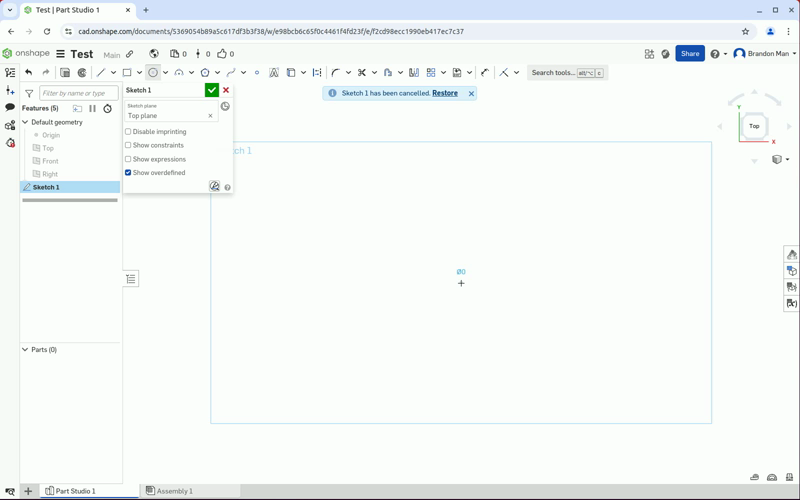
mouse_move(574, 282)
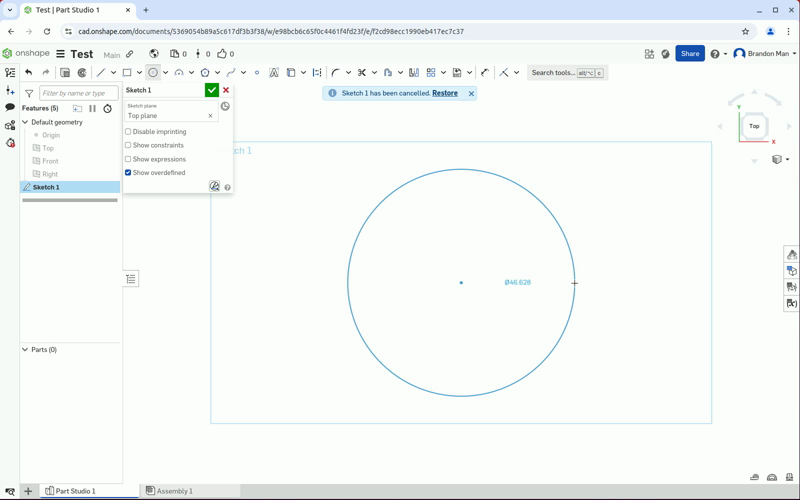
click(574, 282)
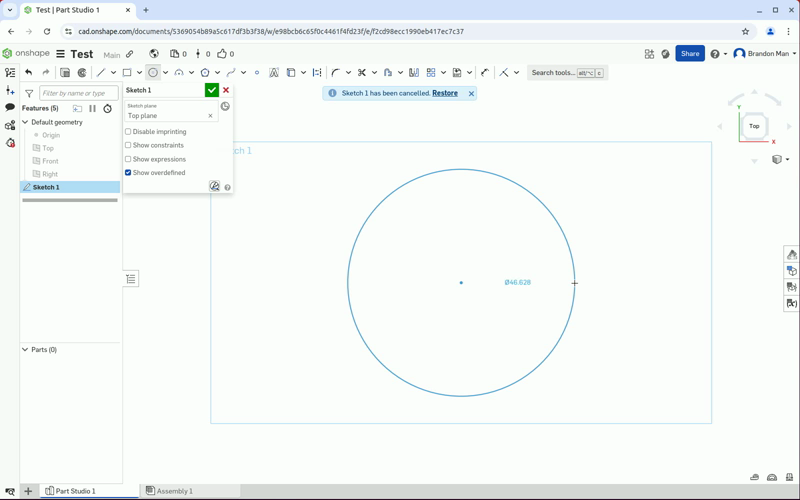
key(esc)
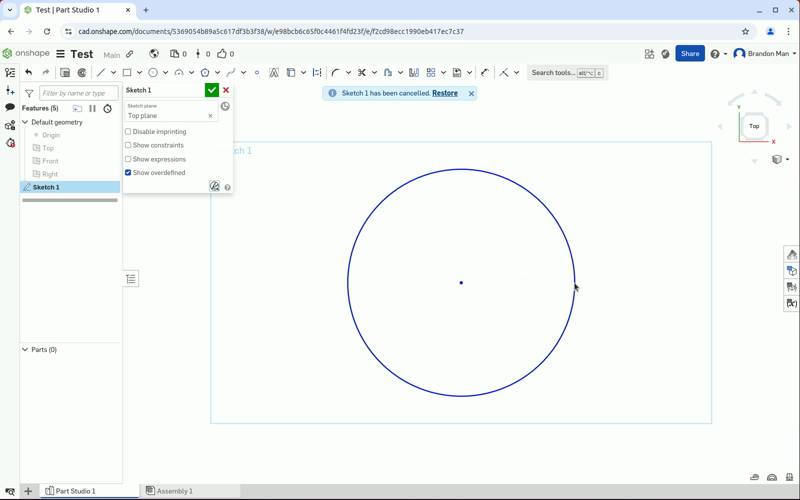
key(c)
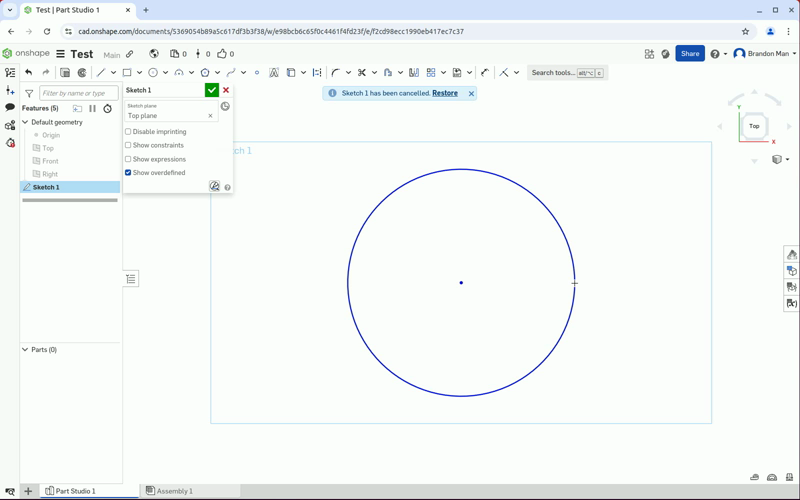
key_down(shift)
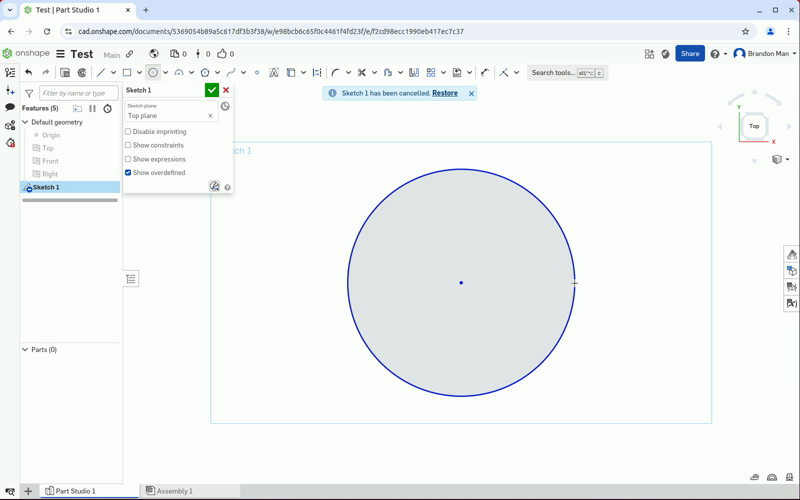
mouse_move(461, 282)
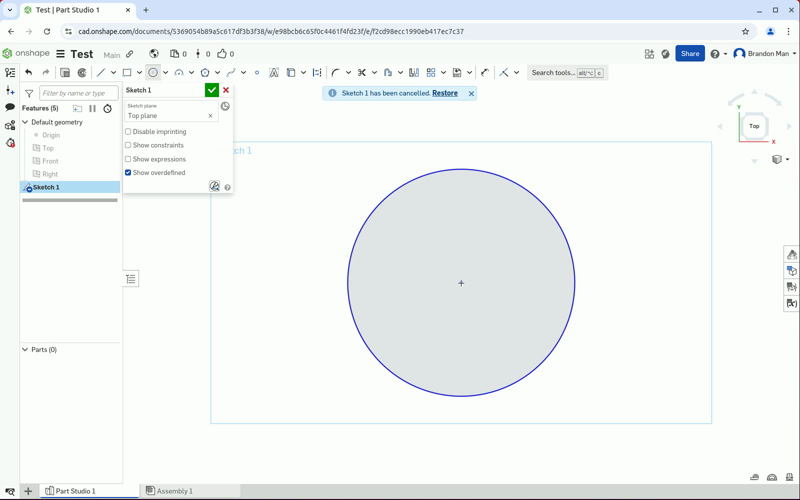
click(461, 282)
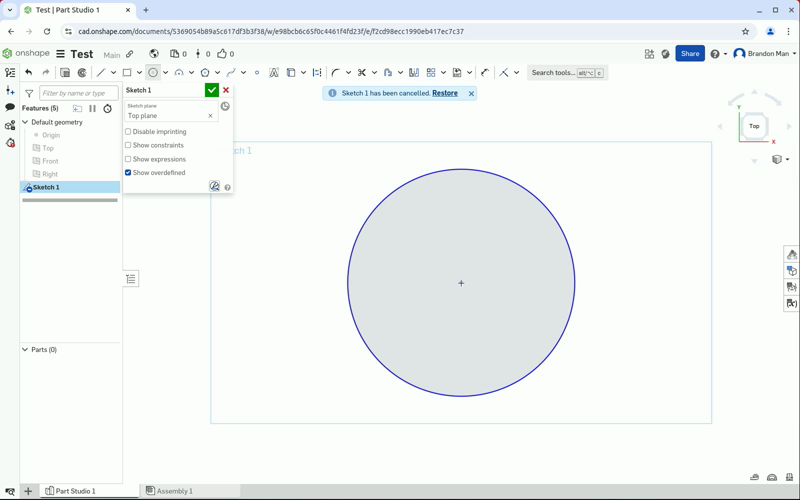
key_up(shift)
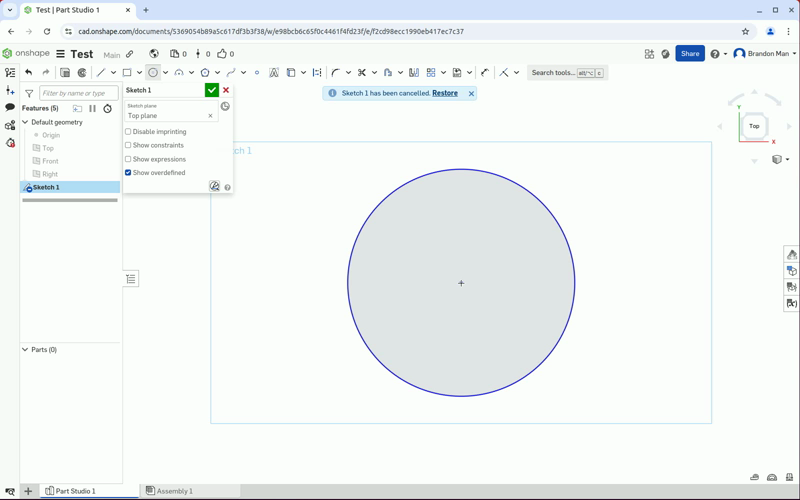
mouse_move(489, 282)
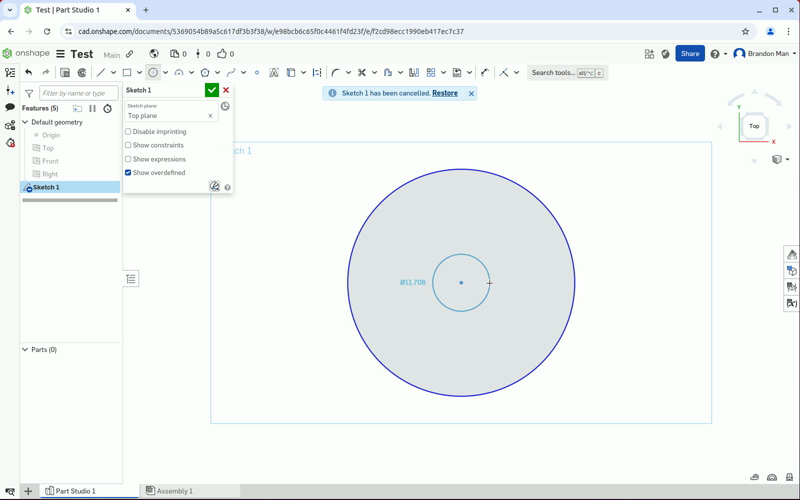
click(489, 282)
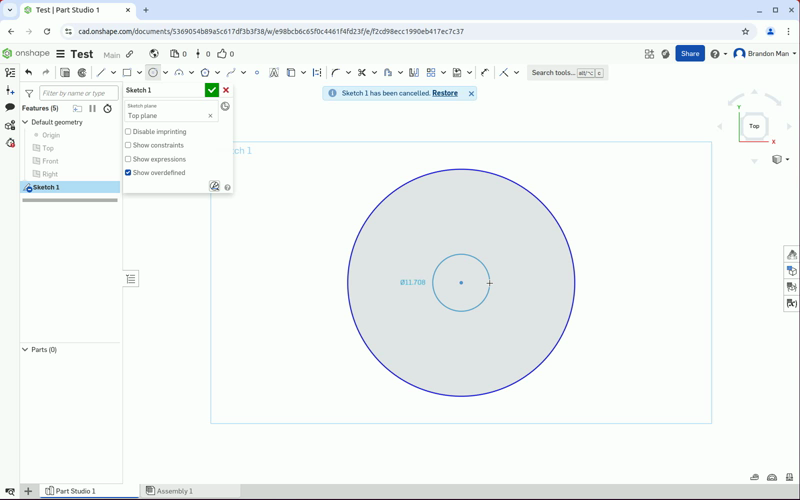
key(esc)
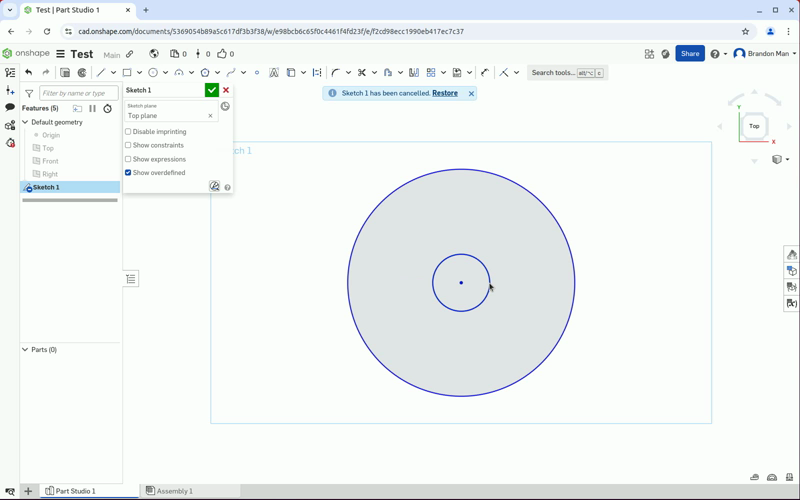
mouse_move(460, 357)
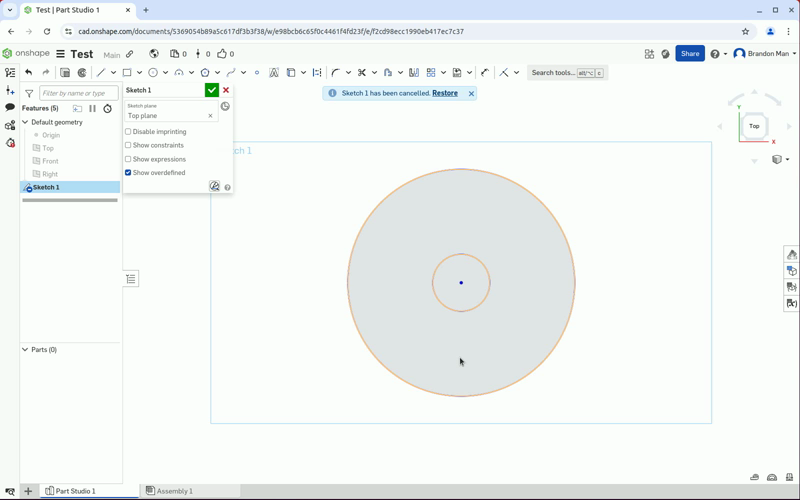
click(460, 357)
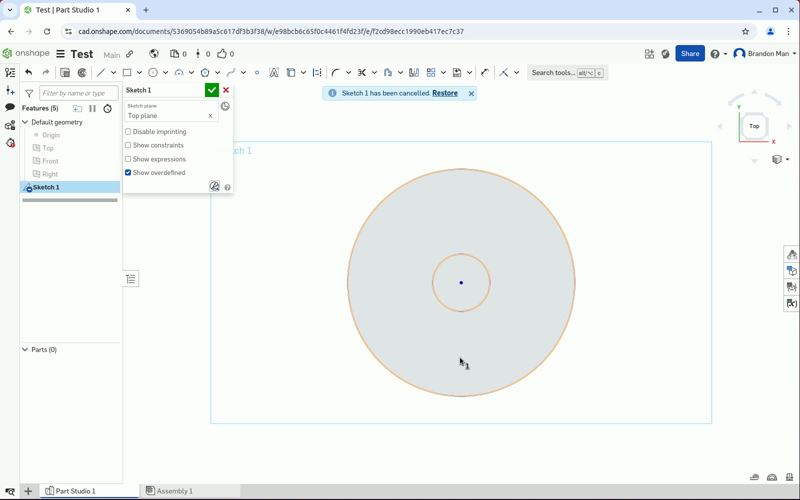
mouse_move(73, 352)
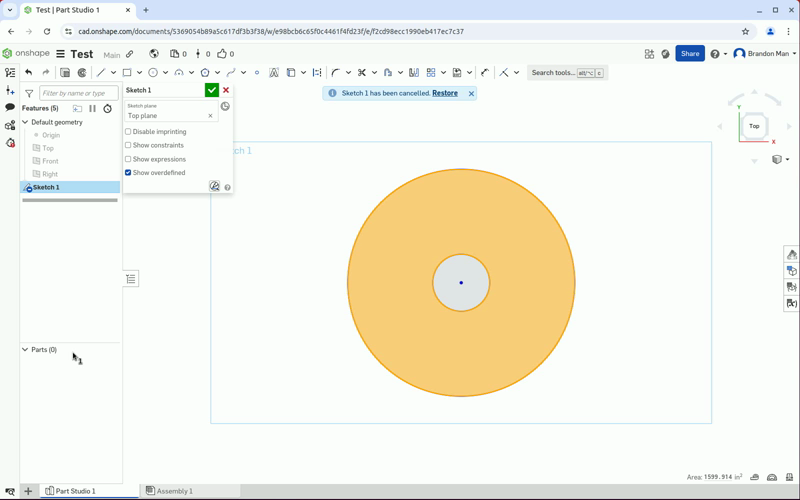
key(shift+y)
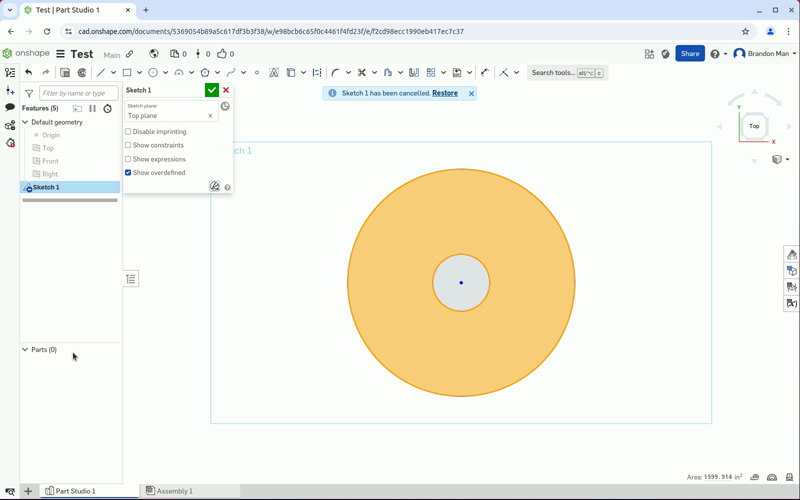
key(shift+e)
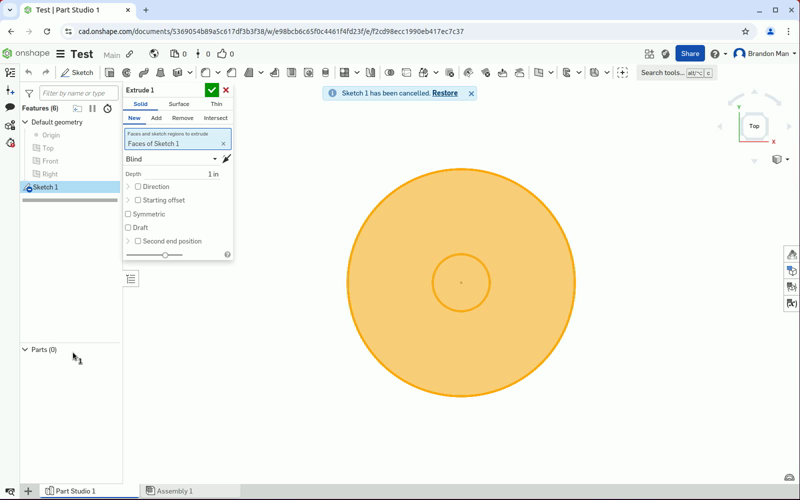
mouse_move(143, 106)
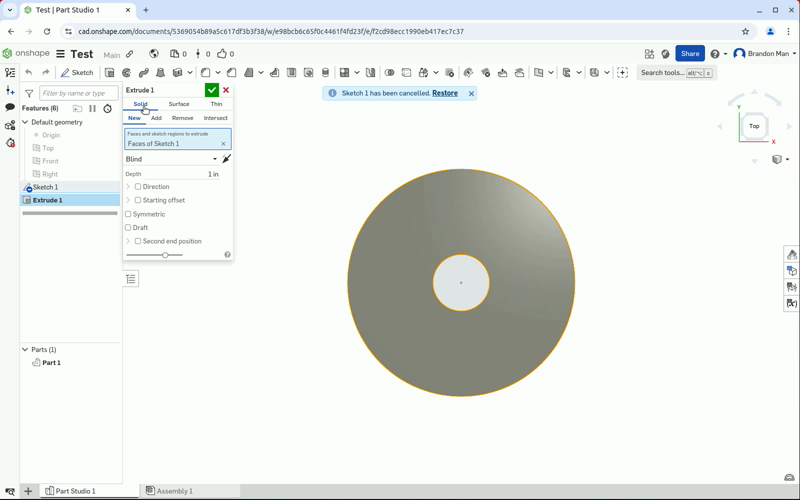
click(143, 106)
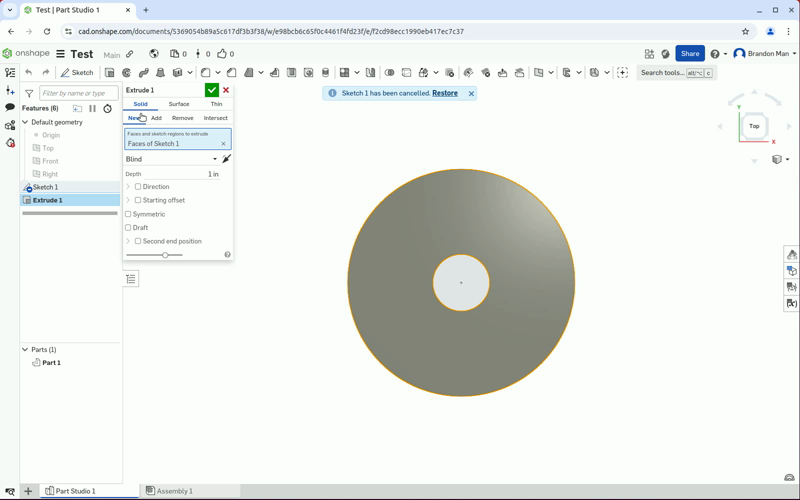
mouse_move(137, 120)
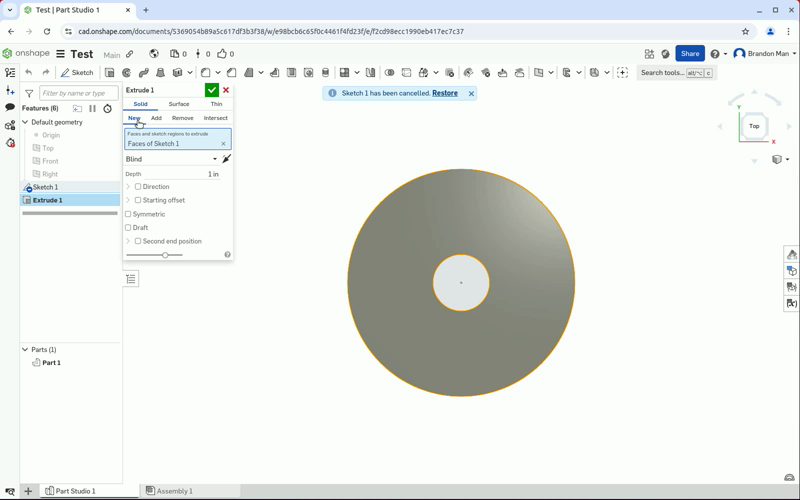
click(137, 120)
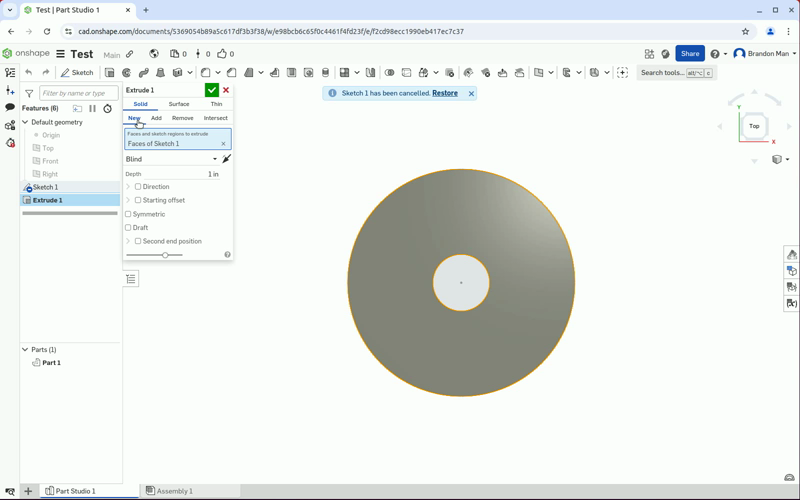
key(tab, 4)
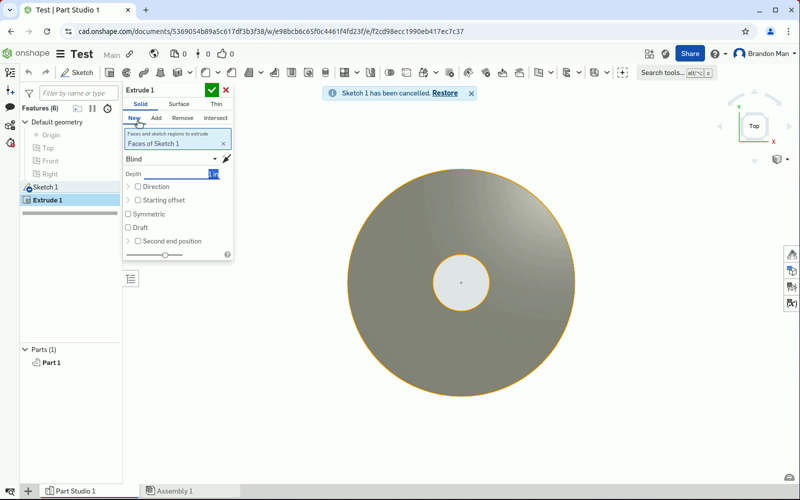
text(11.554)
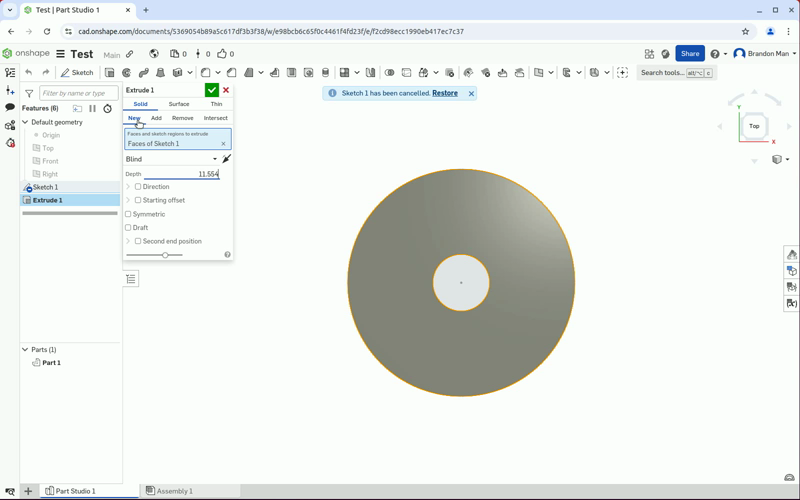
key(tab, 3)
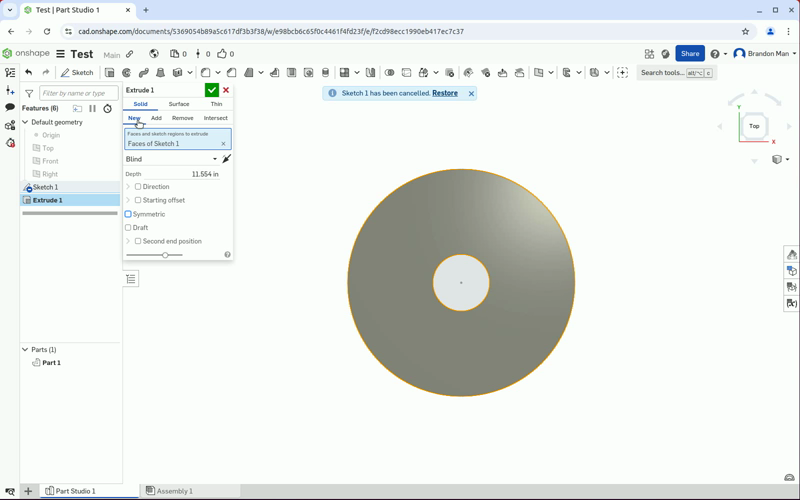
key(space)
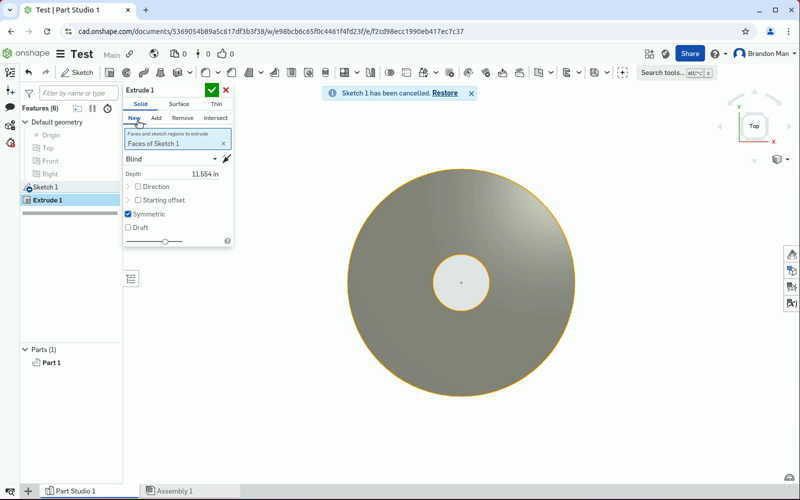
key(enter)
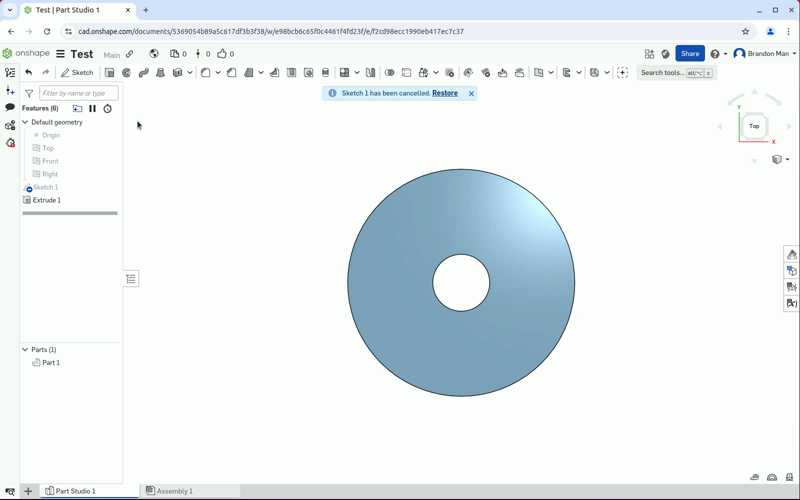
key(shift+h)
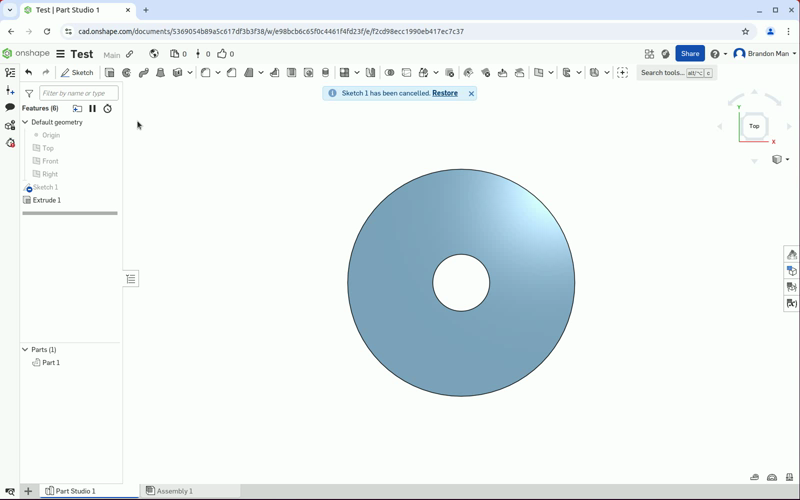
key(shift+h)
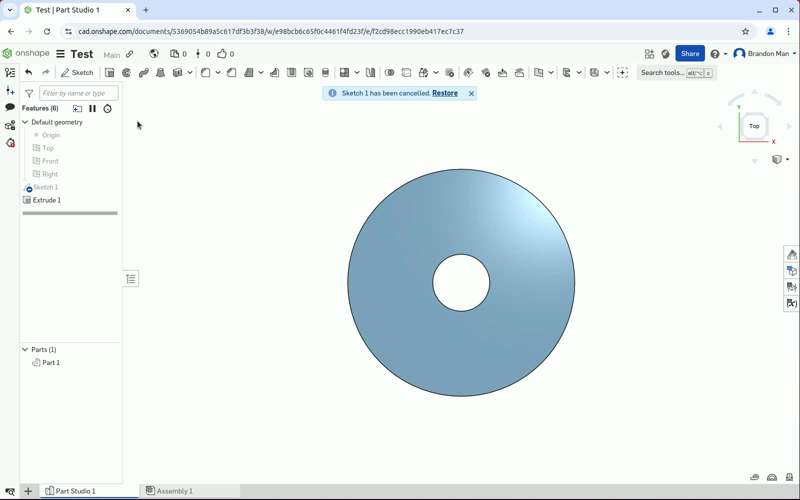
mouse_move(73, 189)
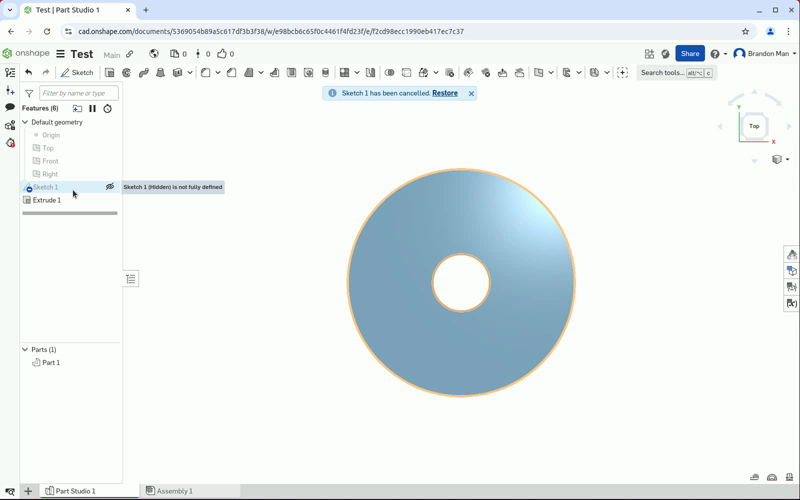
click(73, 189)
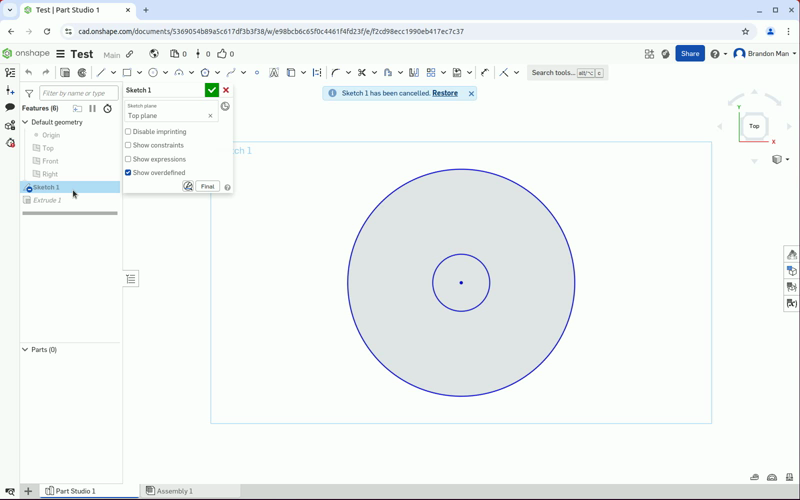
mouse_move(229, 92)
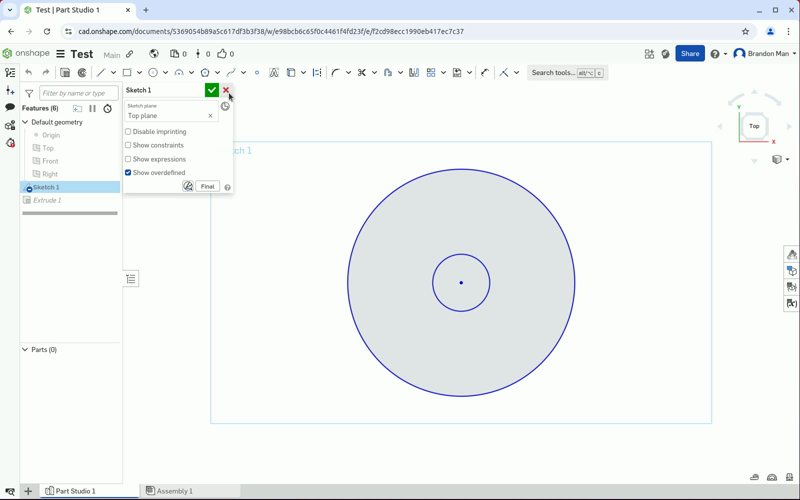
click(229, 92)
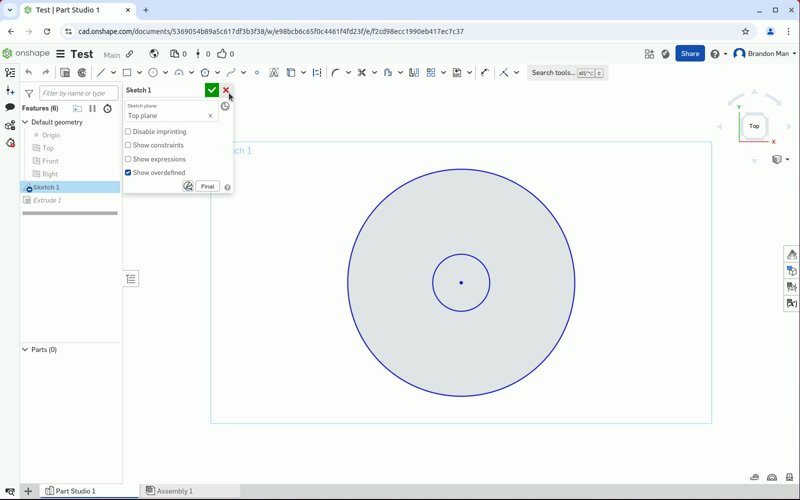
key(shift+s)
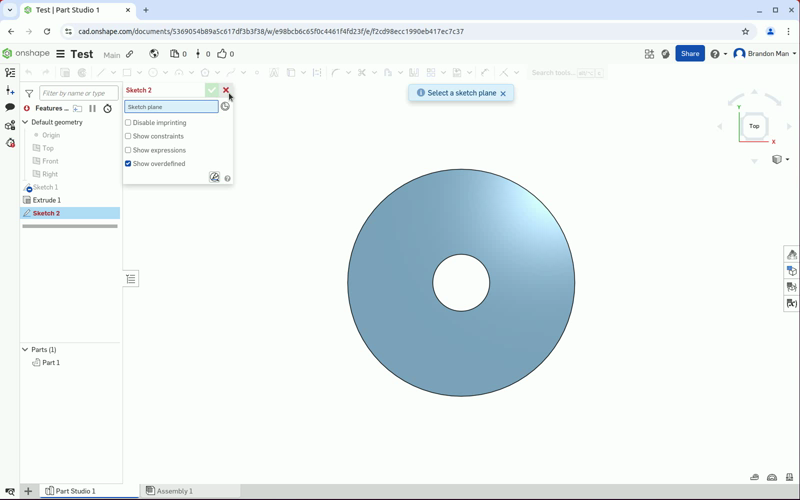
mouse_move(73, 150)
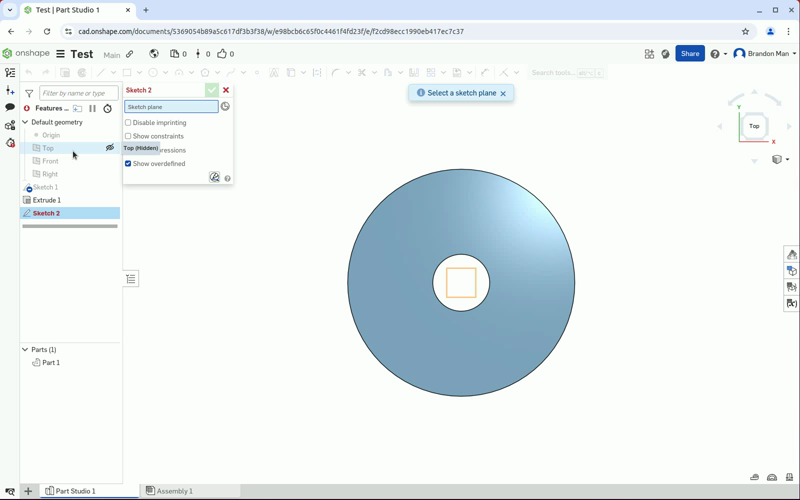
click(73, 150)
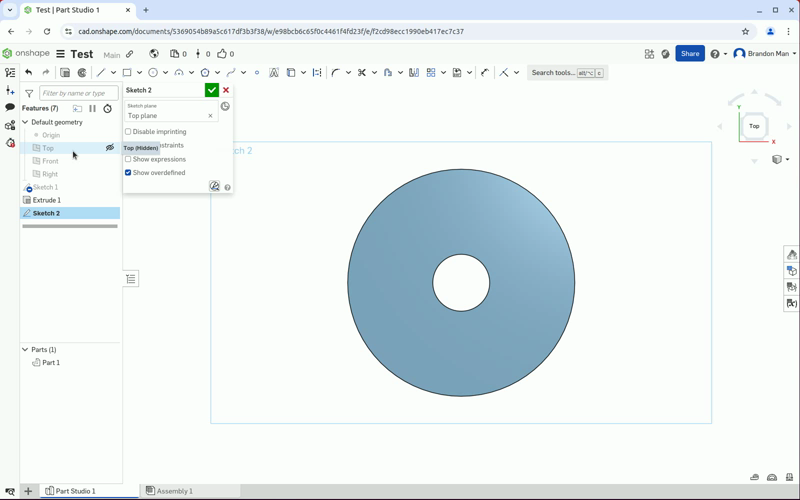
mouse_move(73, 352)
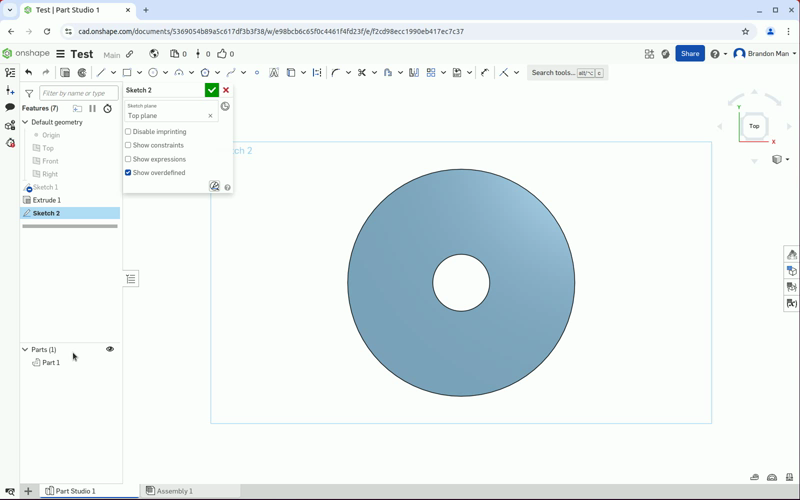
key(y)
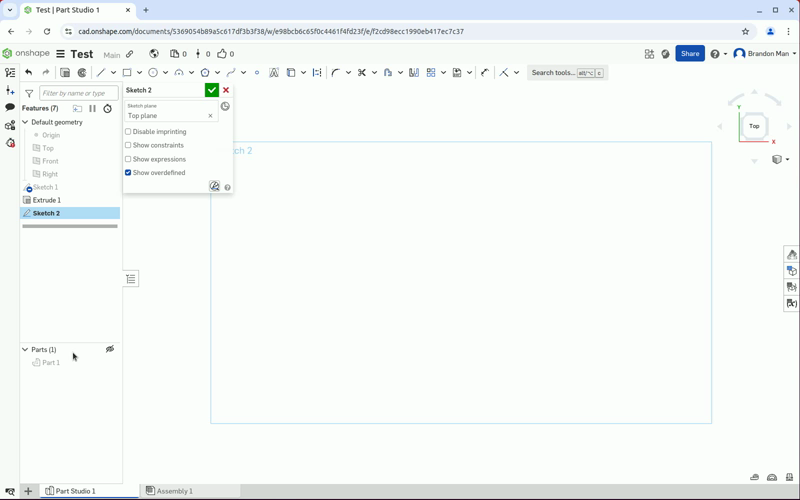
key(c)
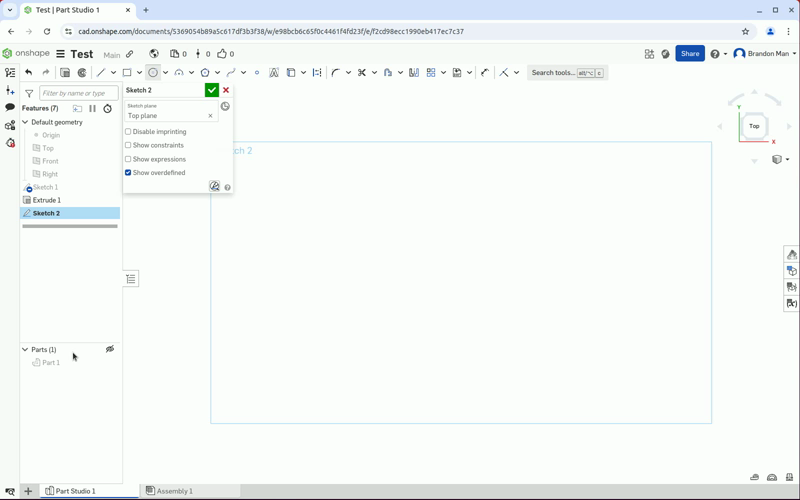
key_down(shift)
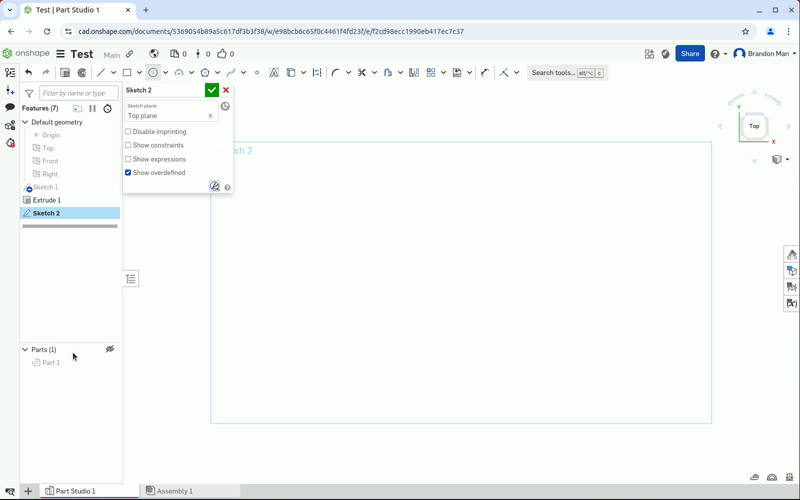
mouse_move(461, 282)
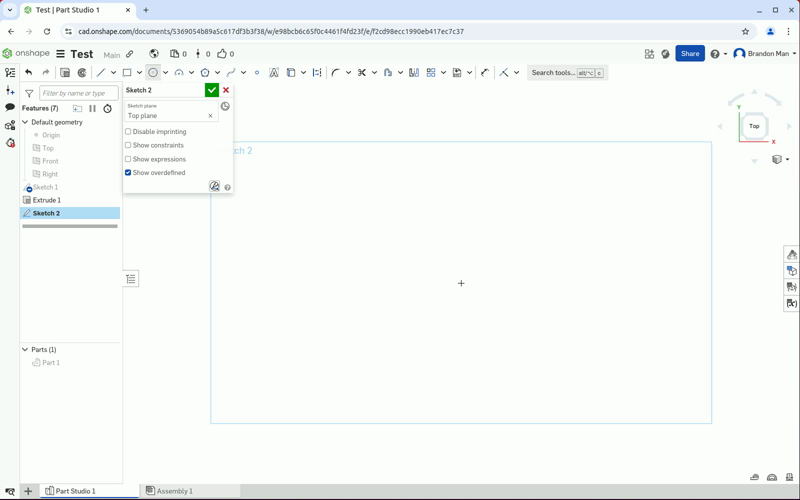
click(461, 282)
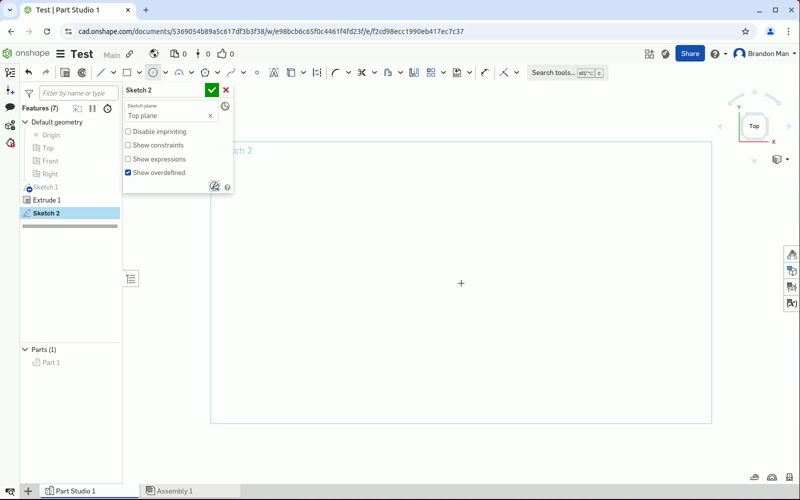
key_up(shift)
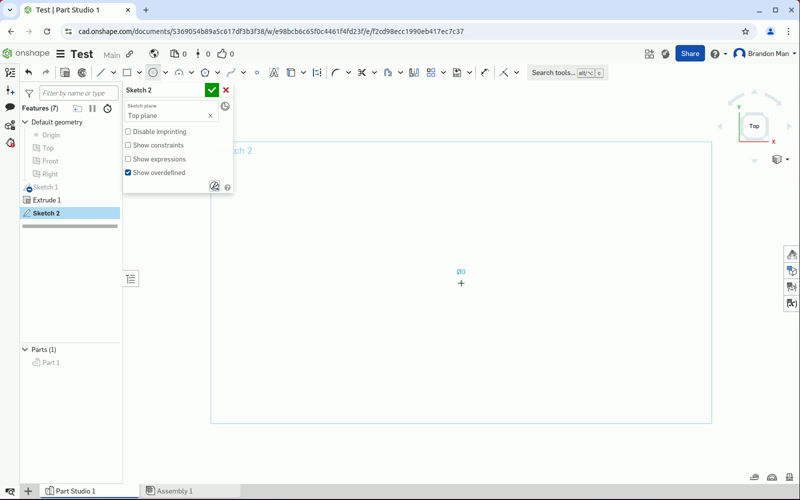
mouse_move(503, 282)
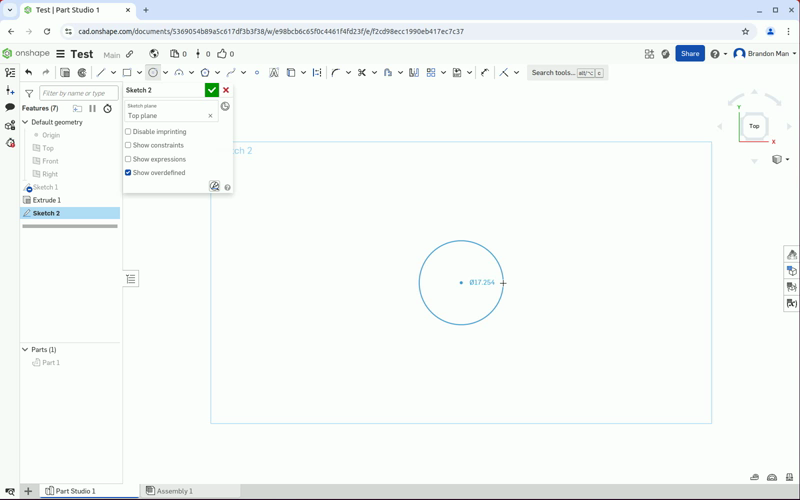
click(503, 282)
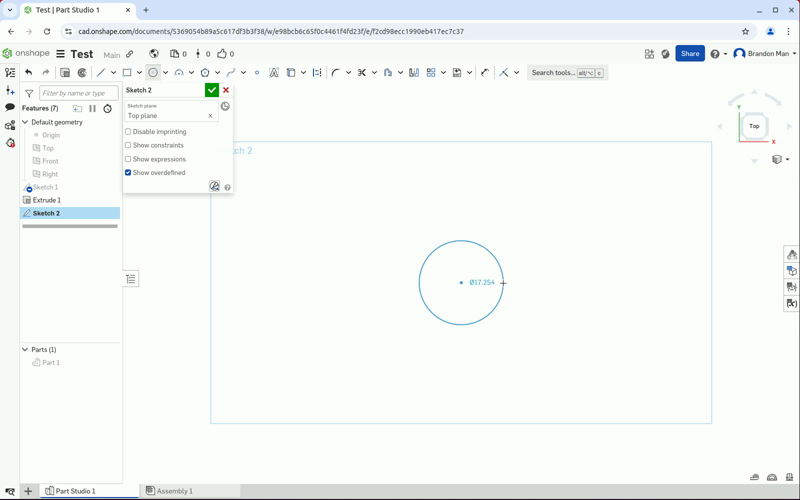
key(esc)
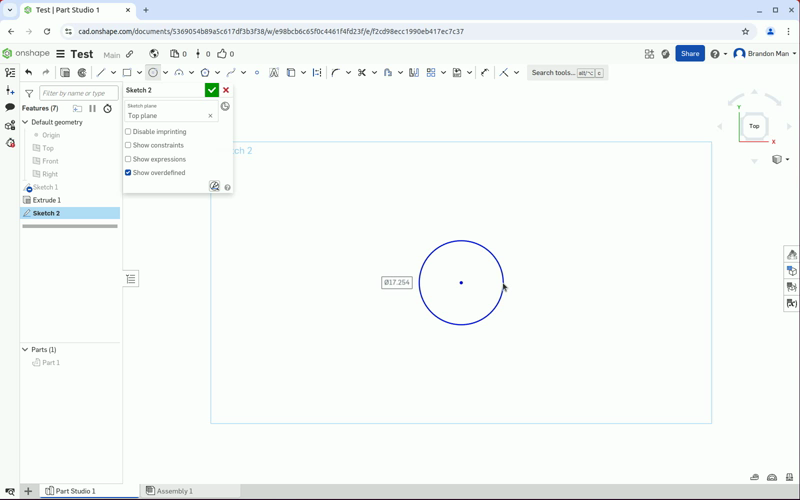
mouse_move(452, 246)
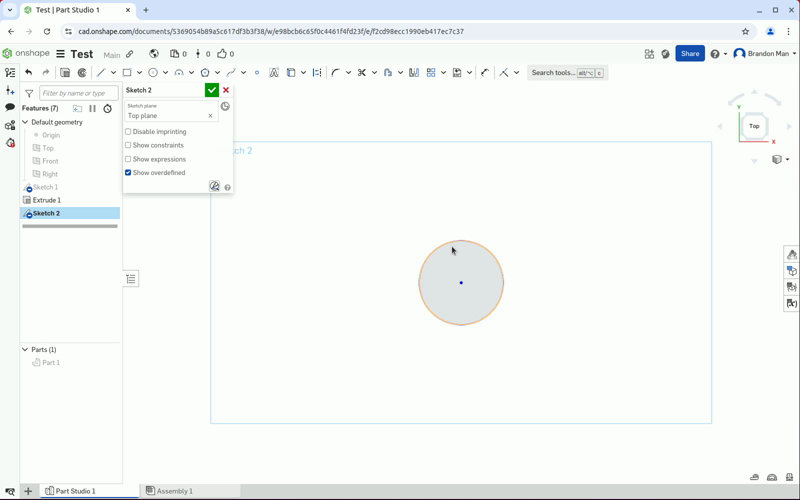
click(452, 246)
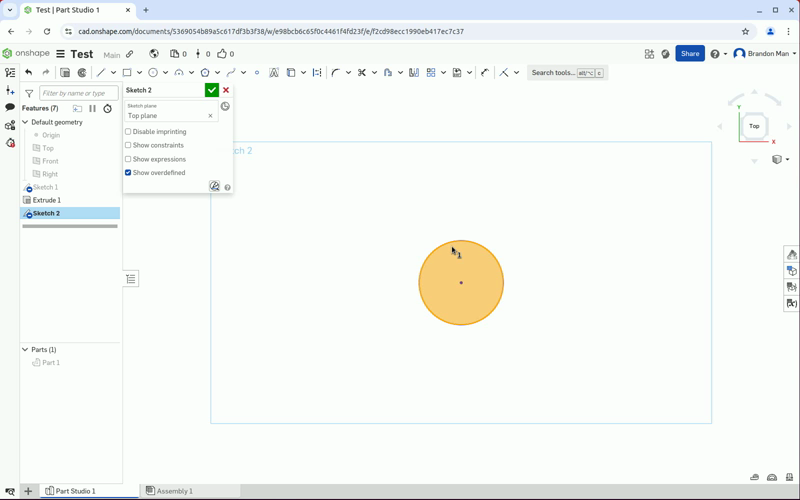
mouse_move(73, 352)
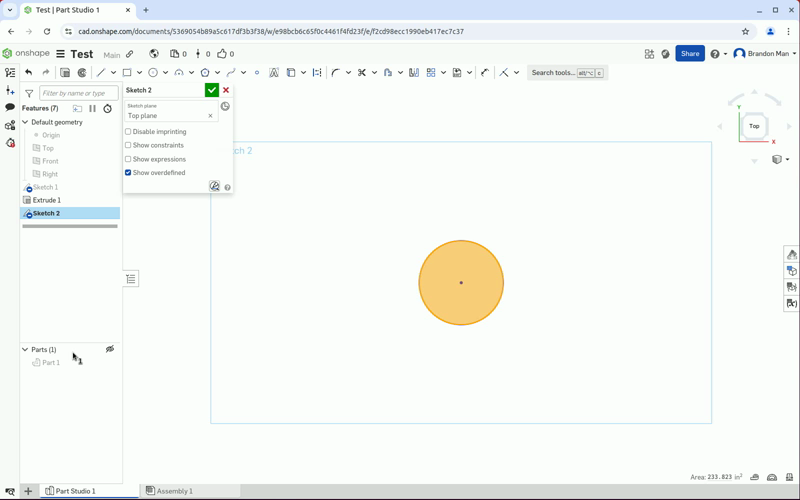
key(shift+y)
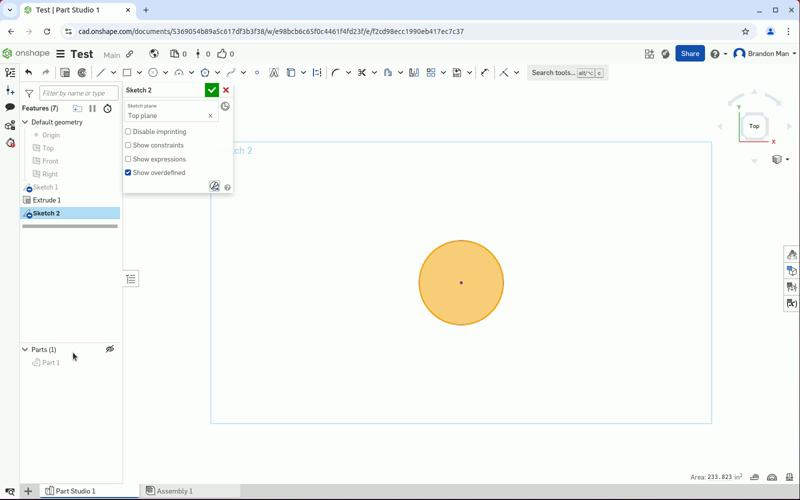
key(shift+e)
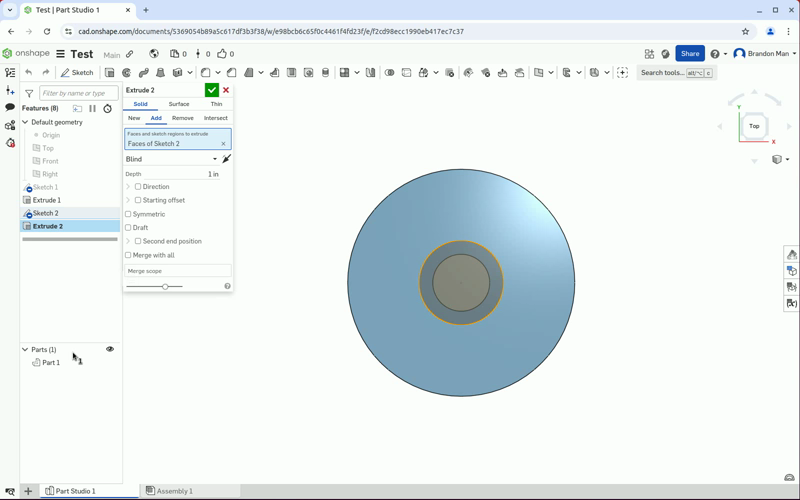
mouse_move(143, 106)
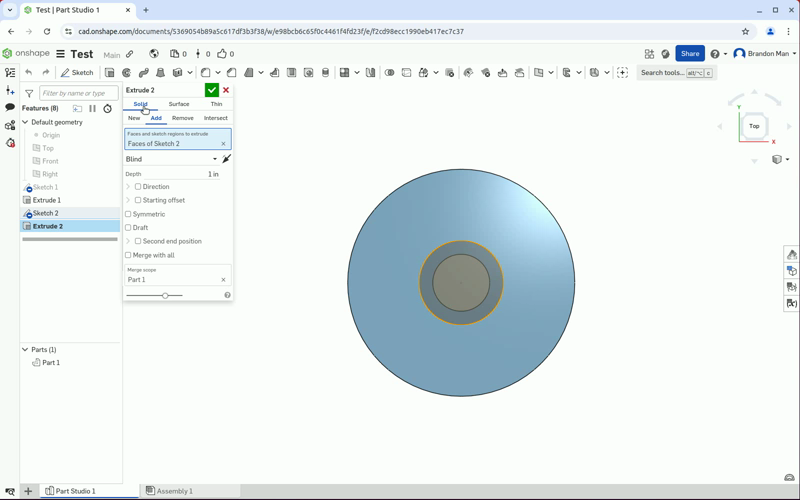
click(143, 106)
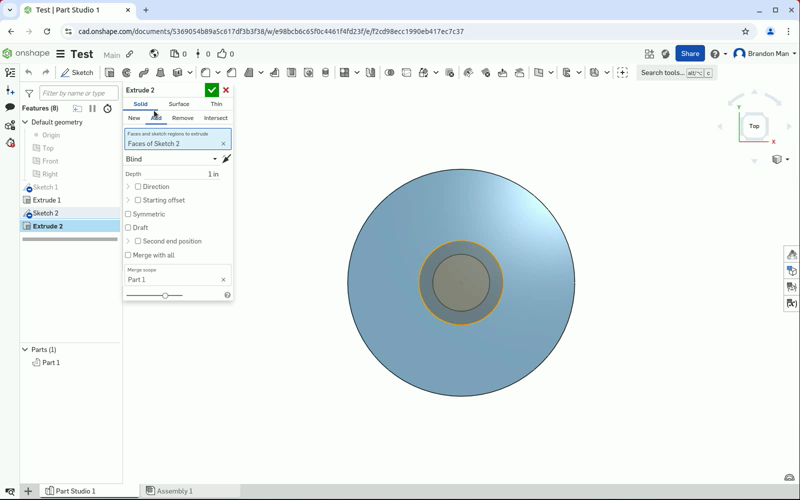
mouse_move(186, 120)
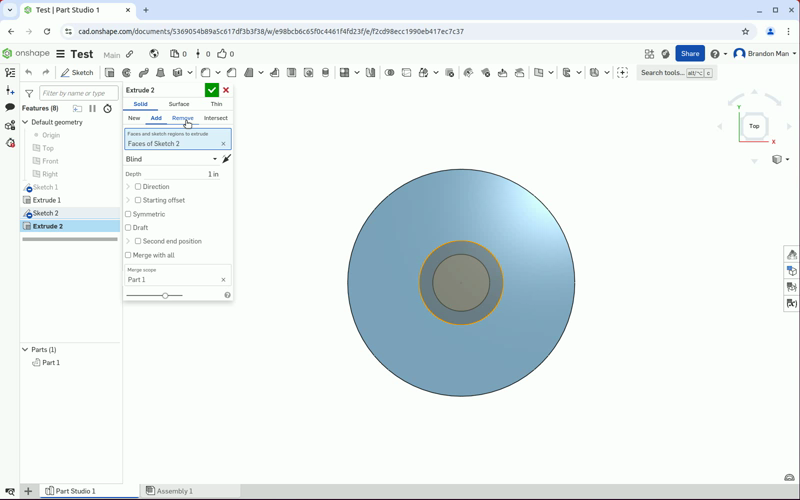
click(186, 120)
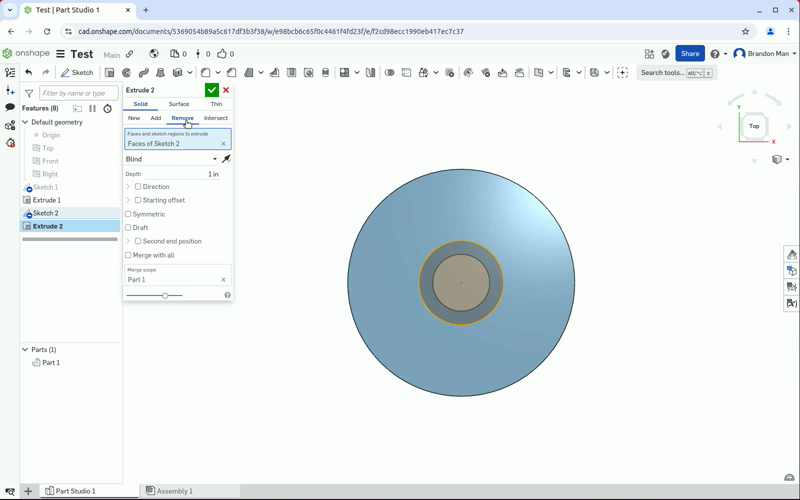
key(tab, 4)
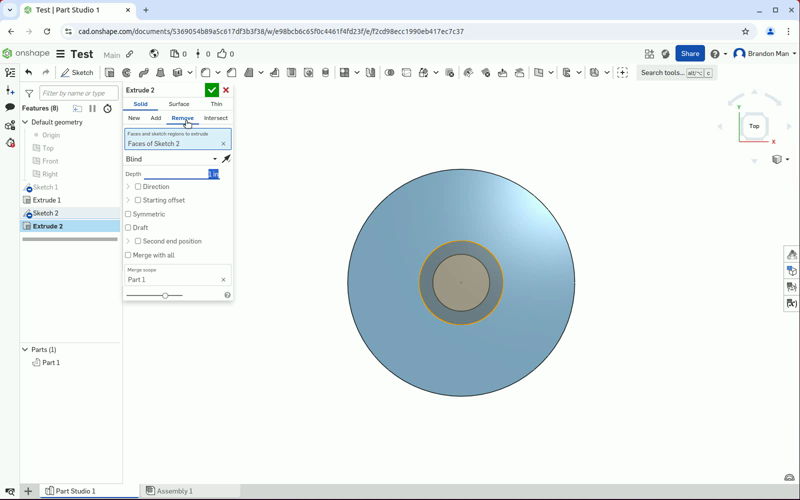
text(5.777)
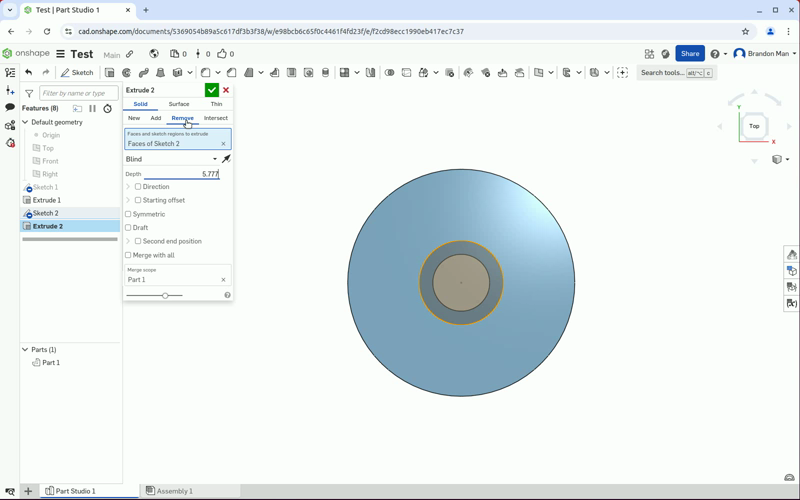
key(tab, 6)
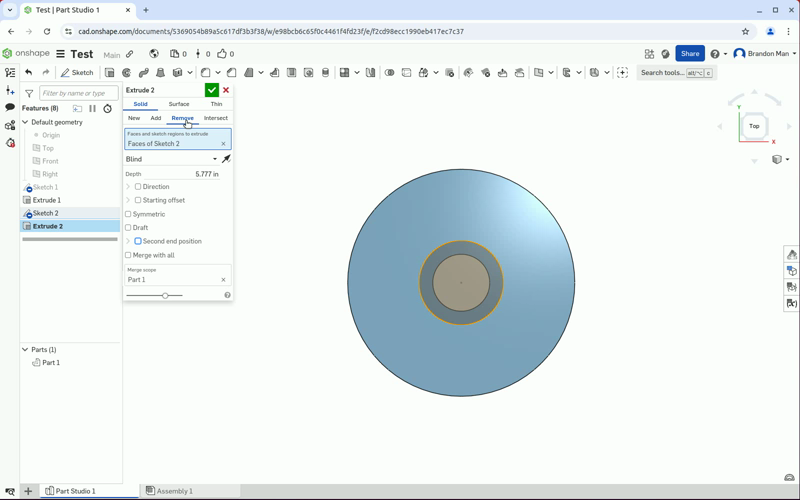
key(space)
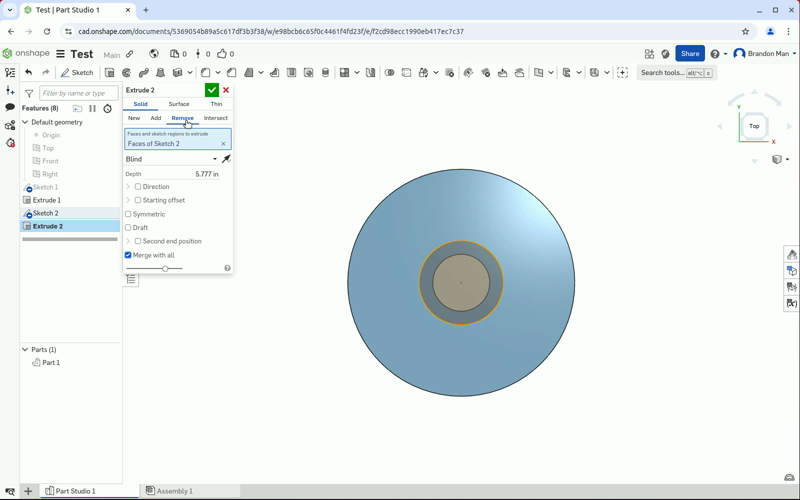
key(enter)
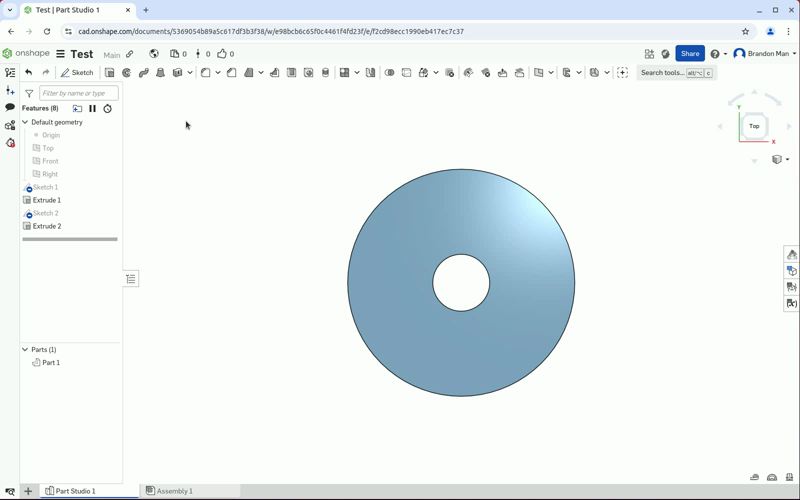
key(shift+h)
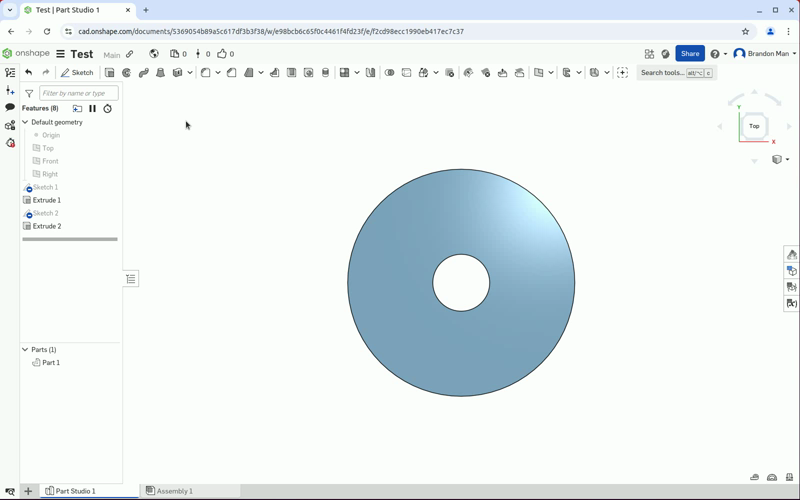
key(shift+h)
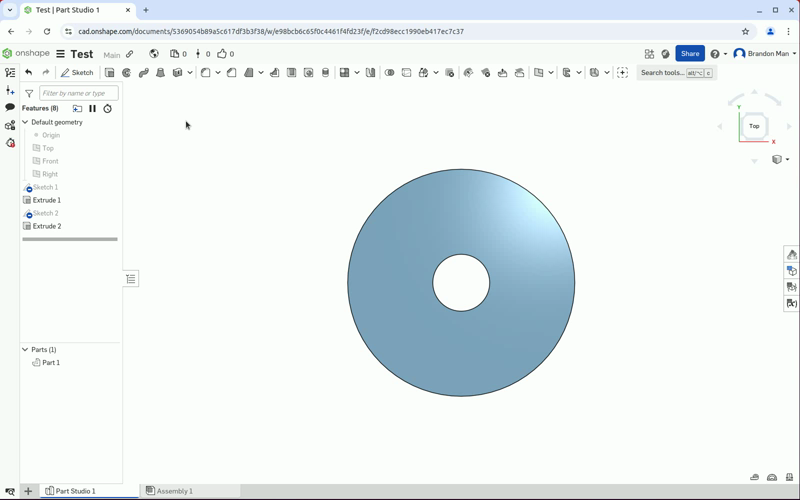
key(shift+7)
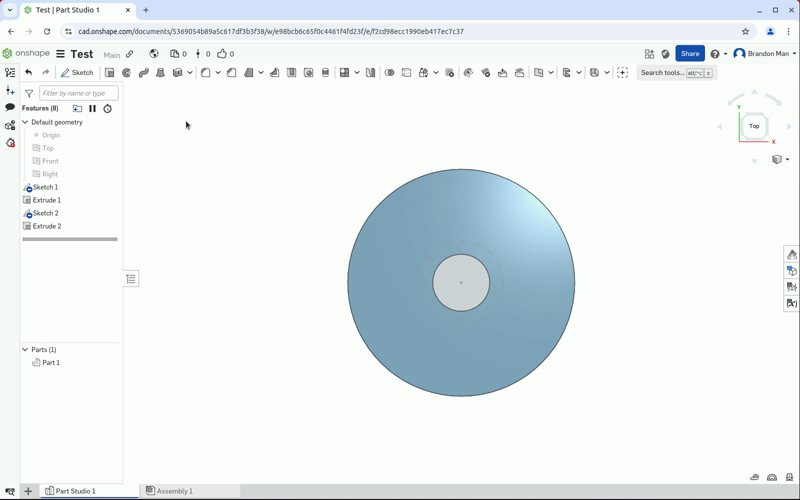
key(up, 3)
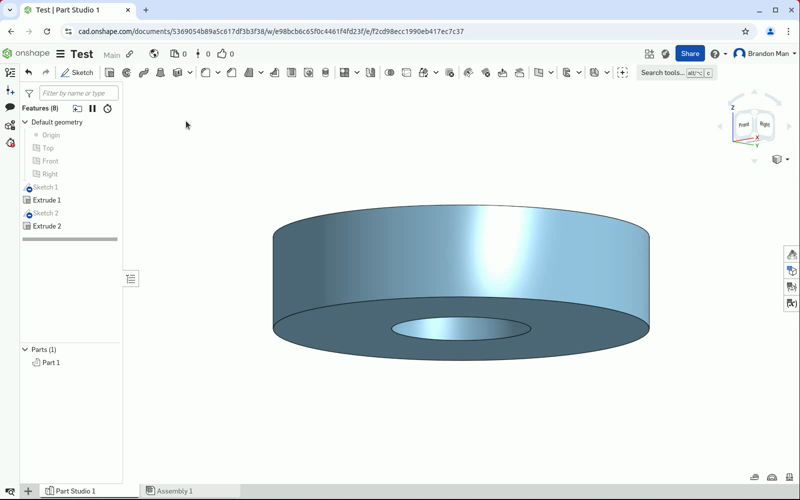
key(left, 3)
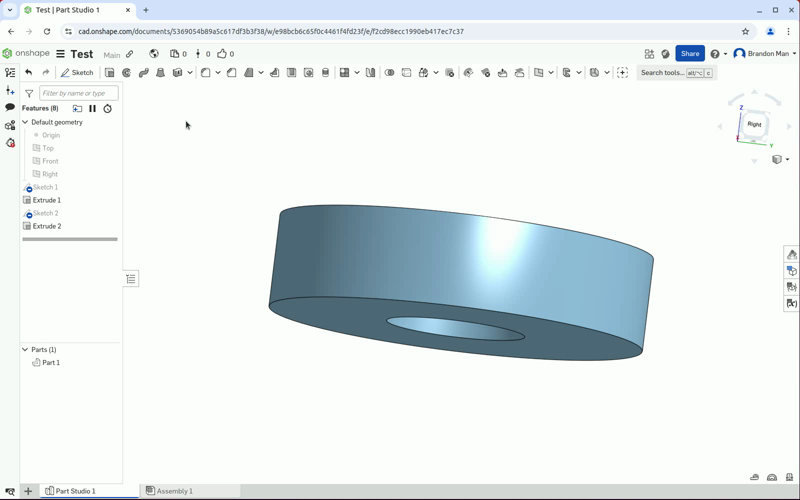
key(right, 3)
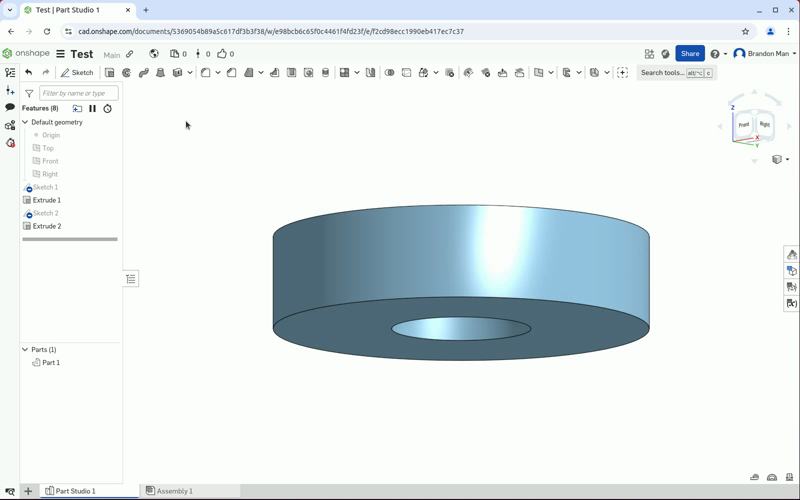
key(down, 3)
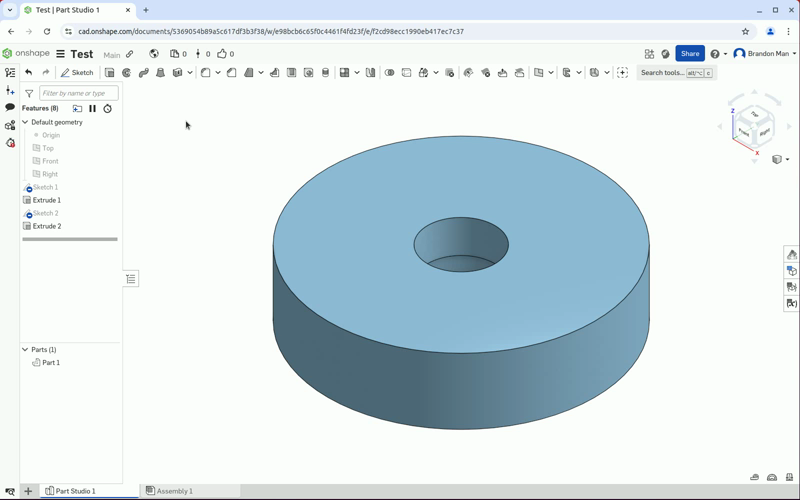
mouse_move(73, 189)
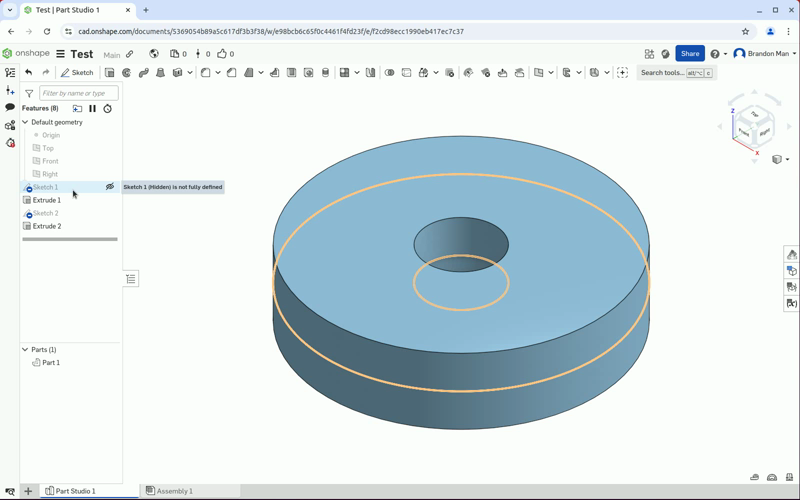
click(73, 189)